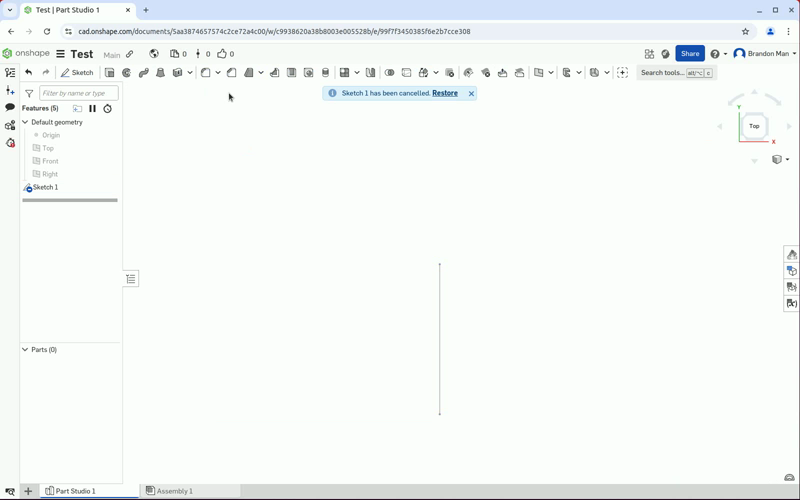
key(shift+h)
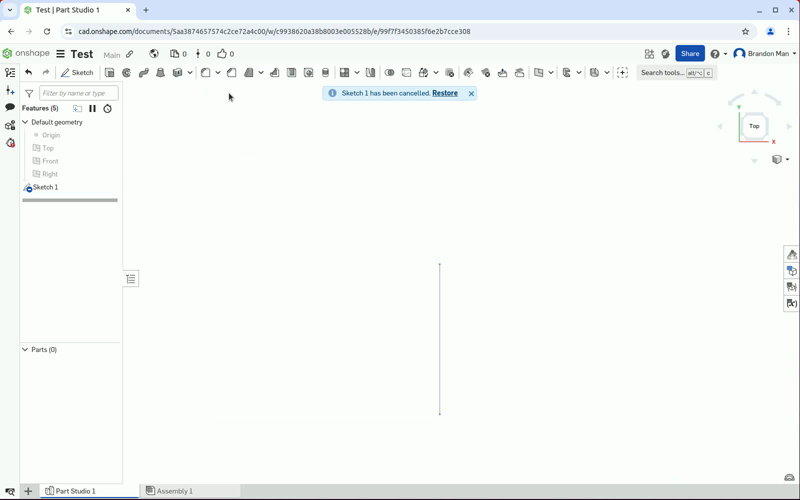
key(shift+s)
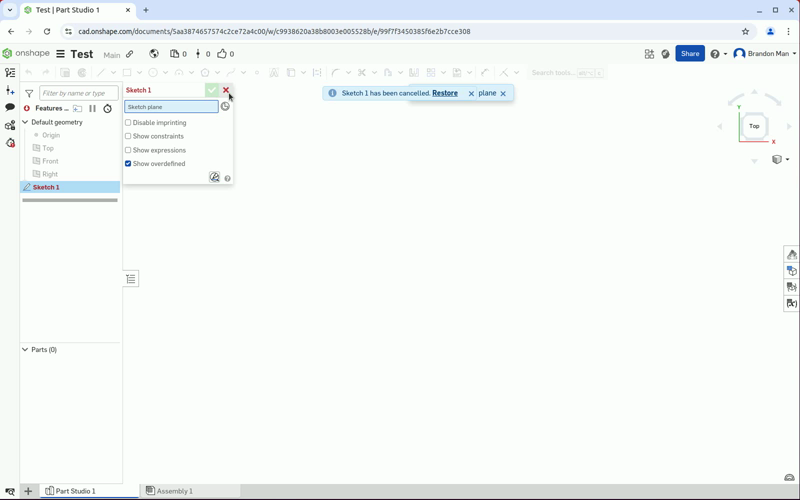
mouse_move(73, 150)
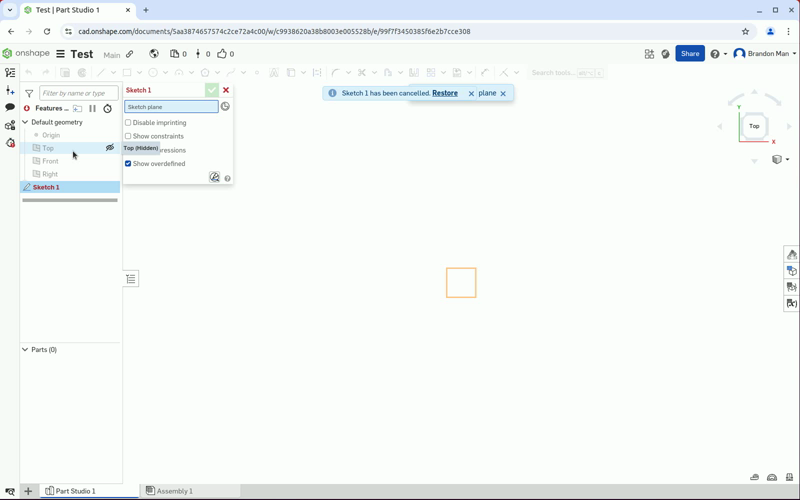
click(73, 150)
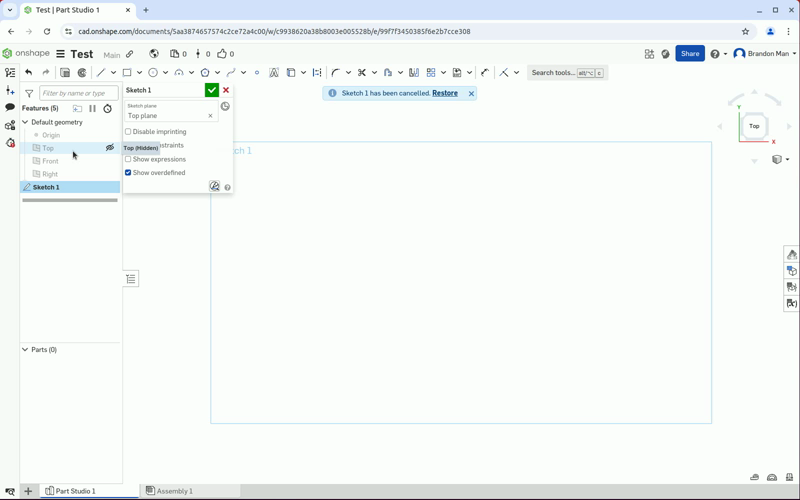
mouse_move(73, 352)
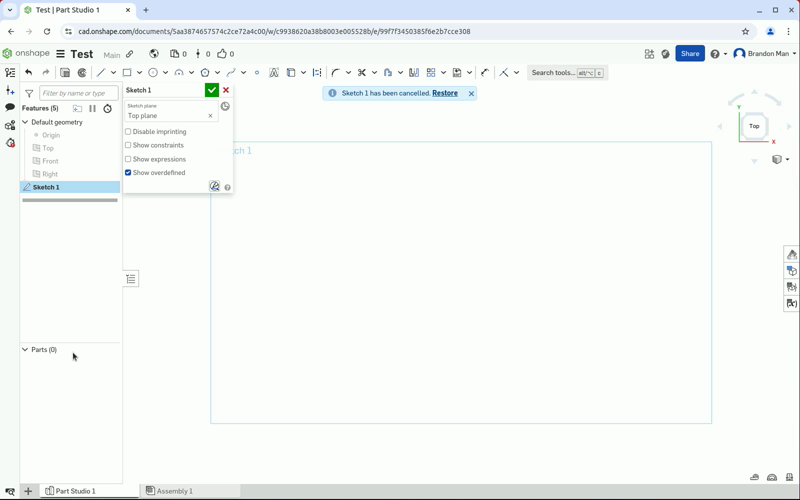
key(y)
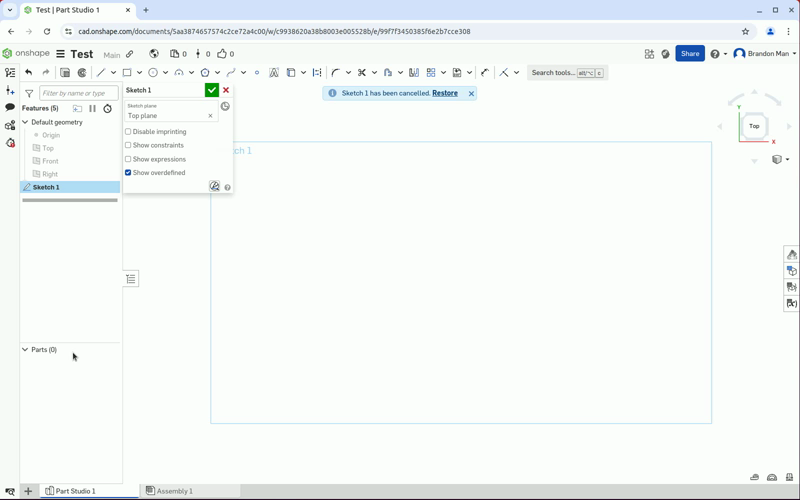
key(c)
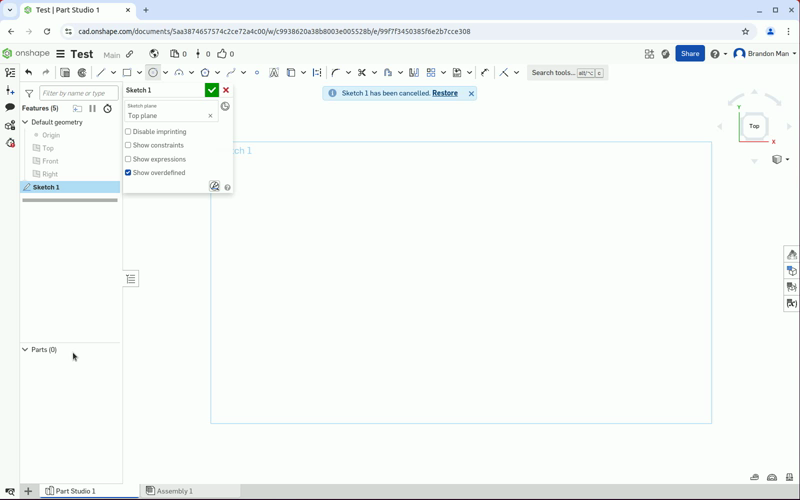
key_down(shift)
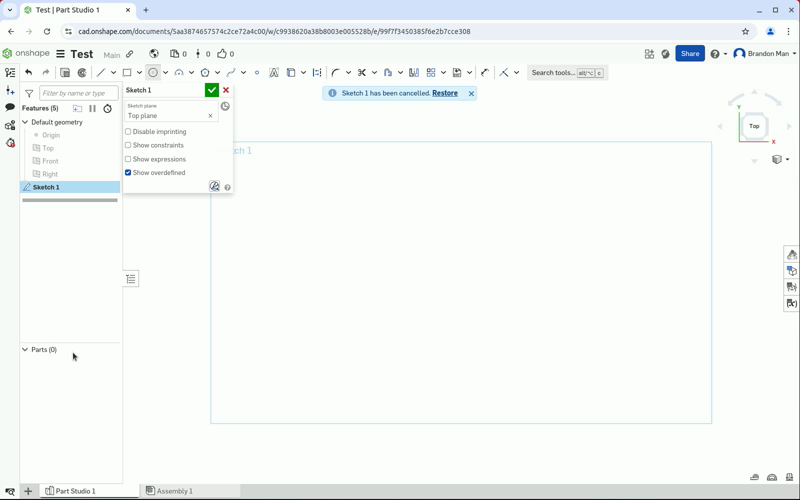
mouse_move(461, 282)
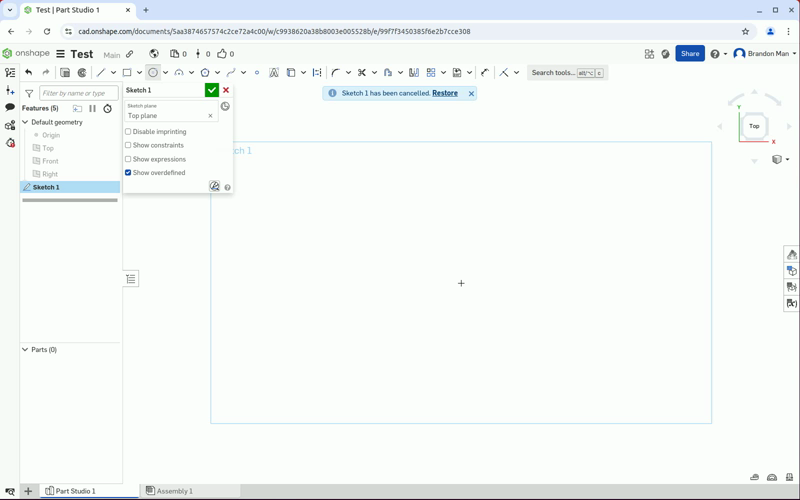
click(461, 282)
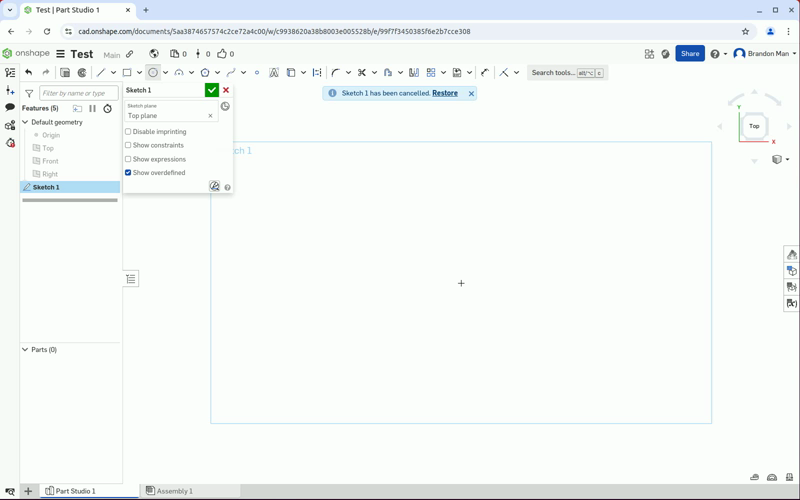
key_up(shift)
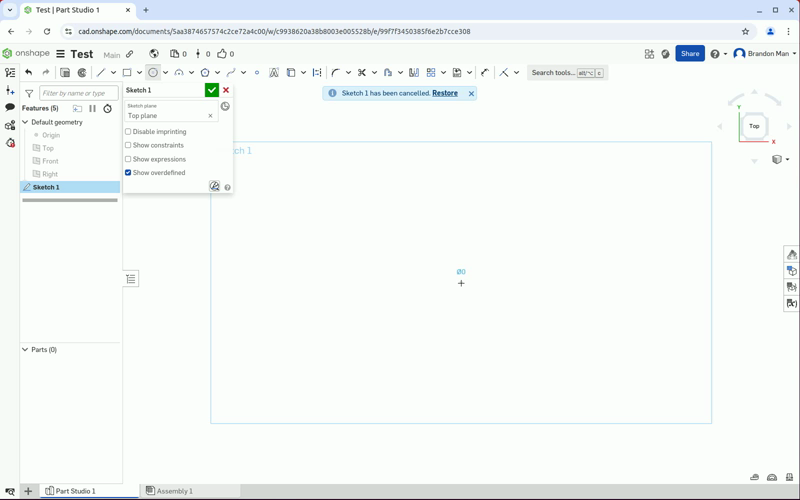
mouse_move(490, 282)
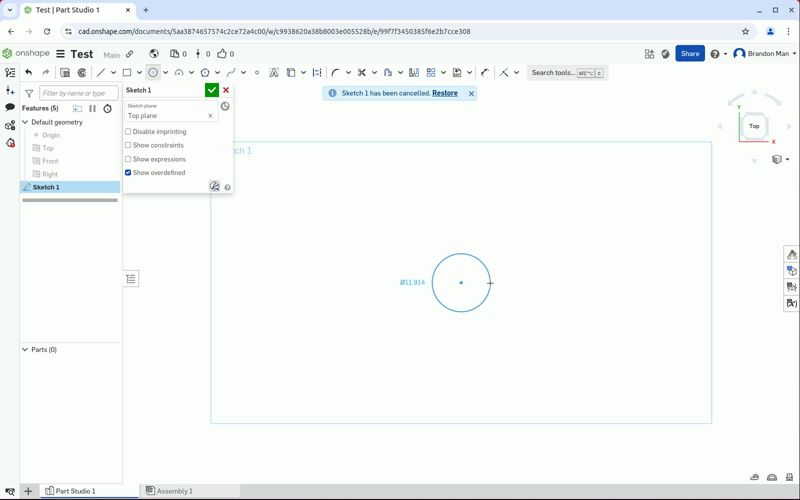
click(490, 282)
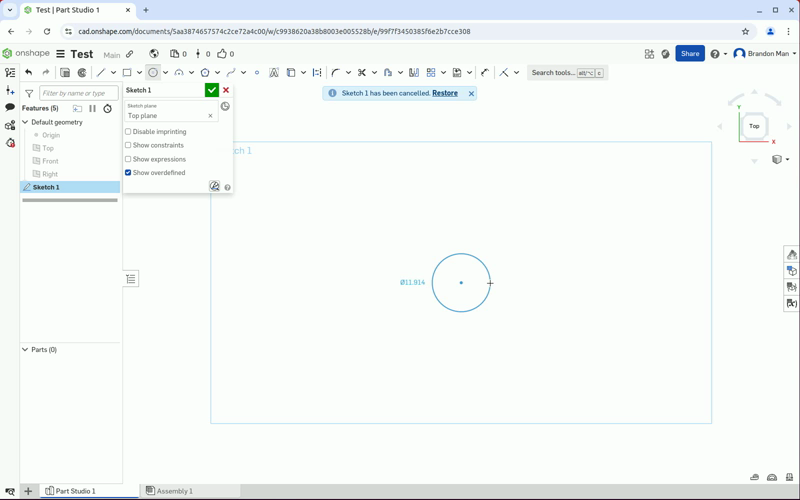
key(esc)
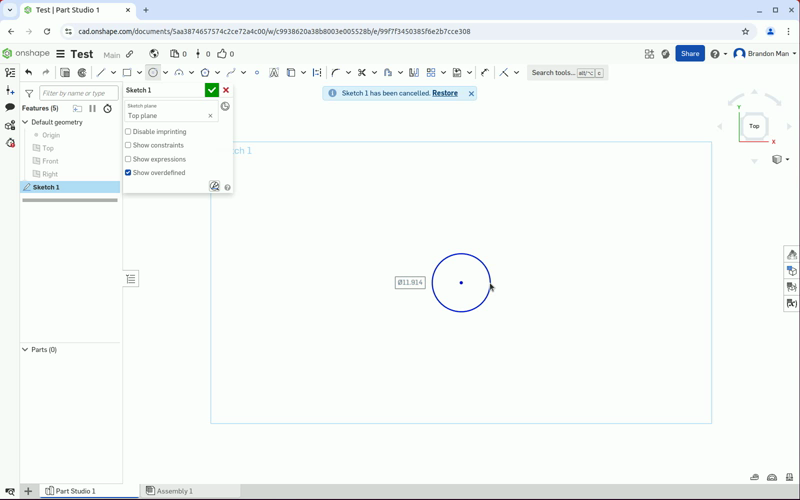
mouse_move(481, 285)
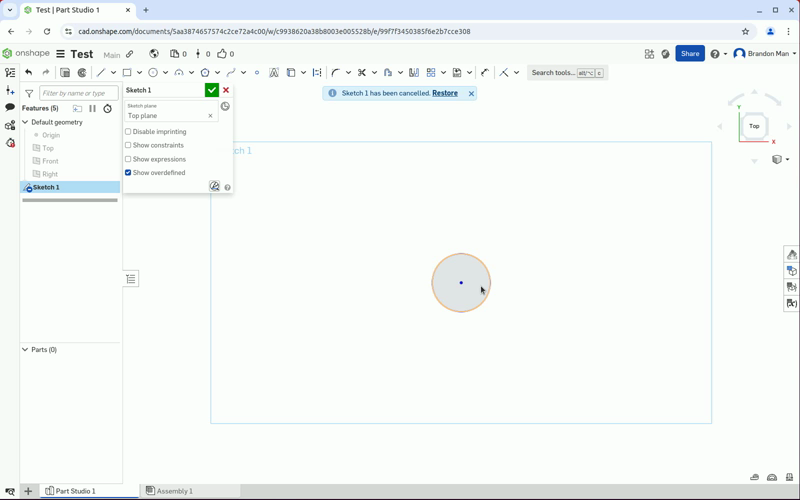
click(481, 285)
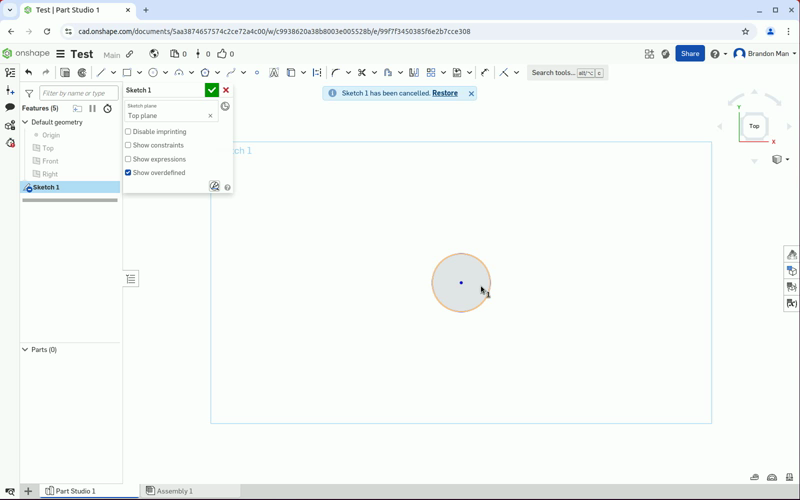
mouse_move(73, 352)
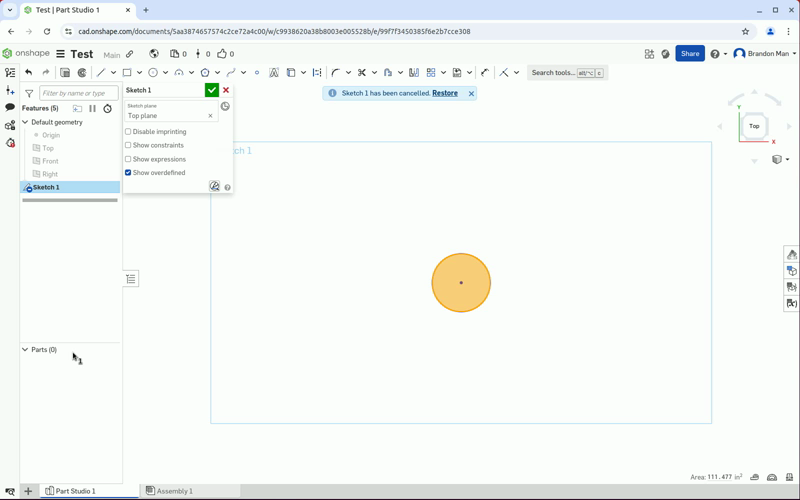
key(shift+y)
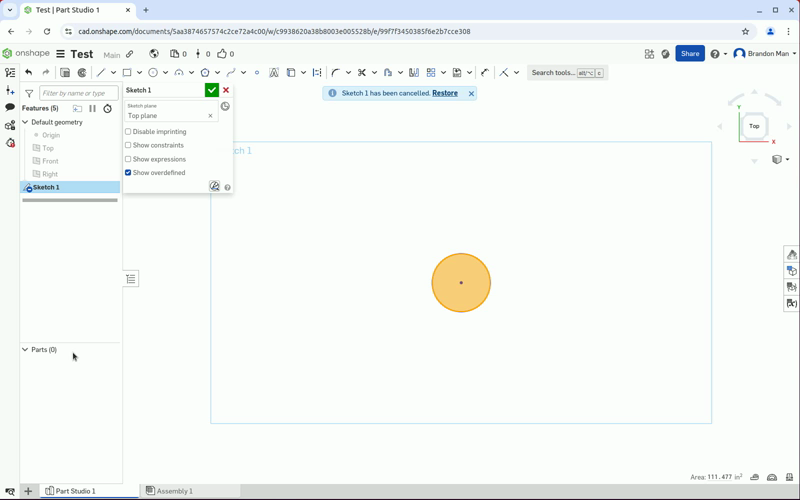
key(shift+e)
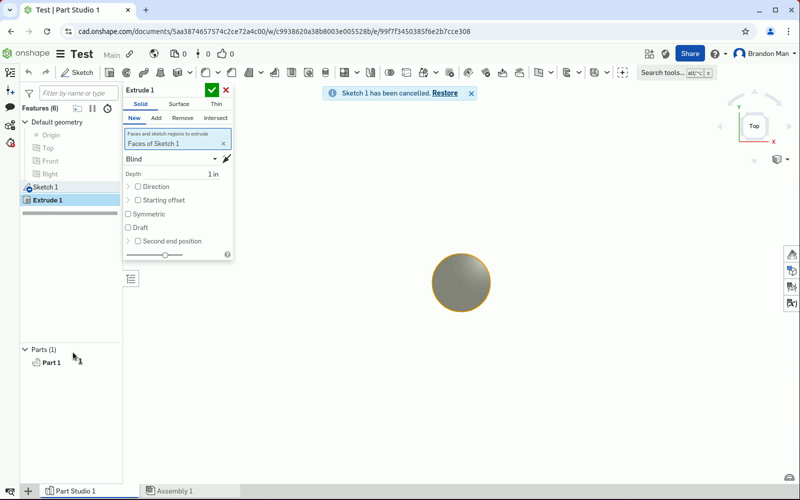
mouse_move(143, 106)
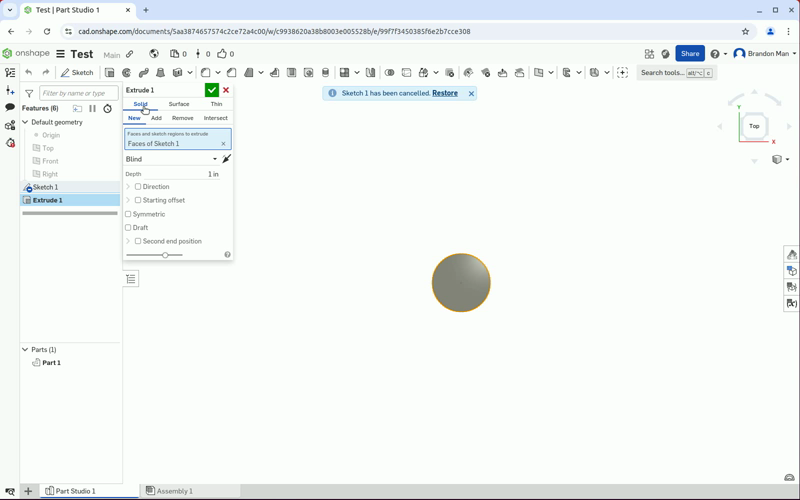
click(143, 106)
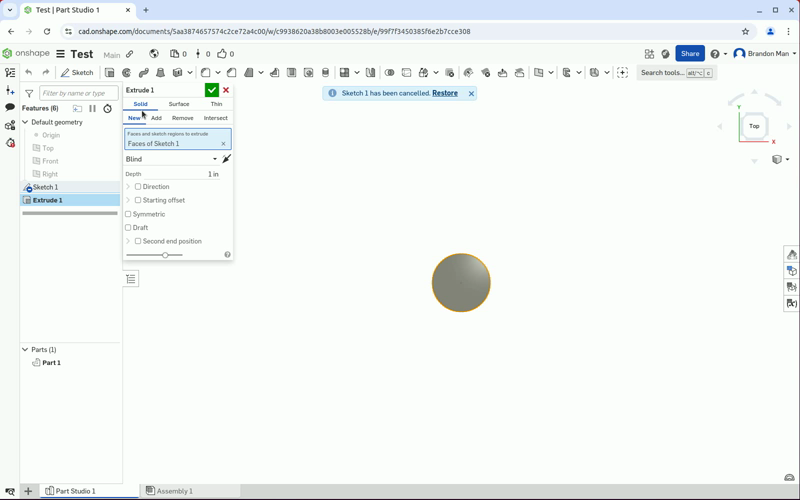
mouse_move(137, 120)
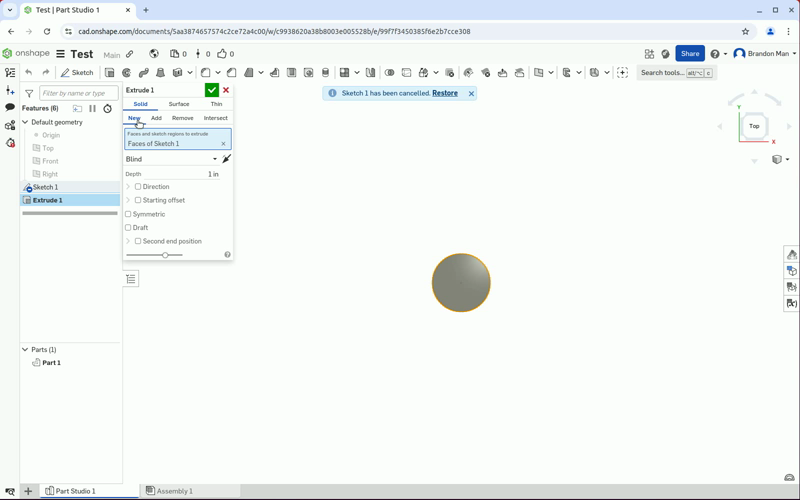
click(137, 120)
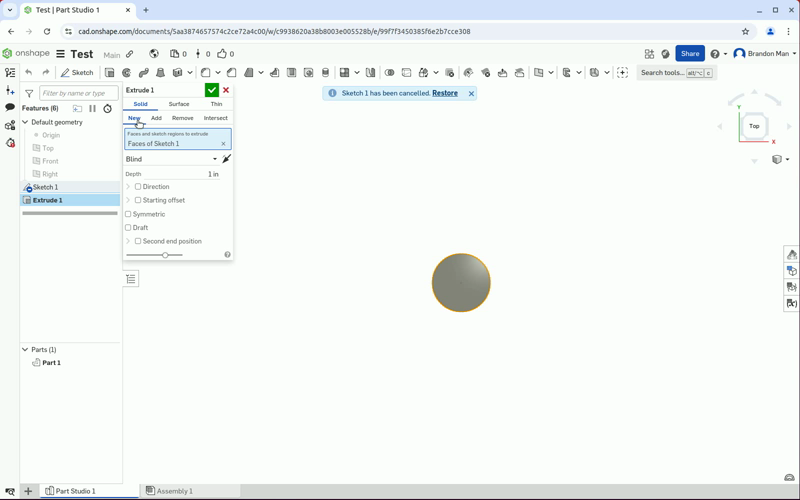
key(tab, 4)
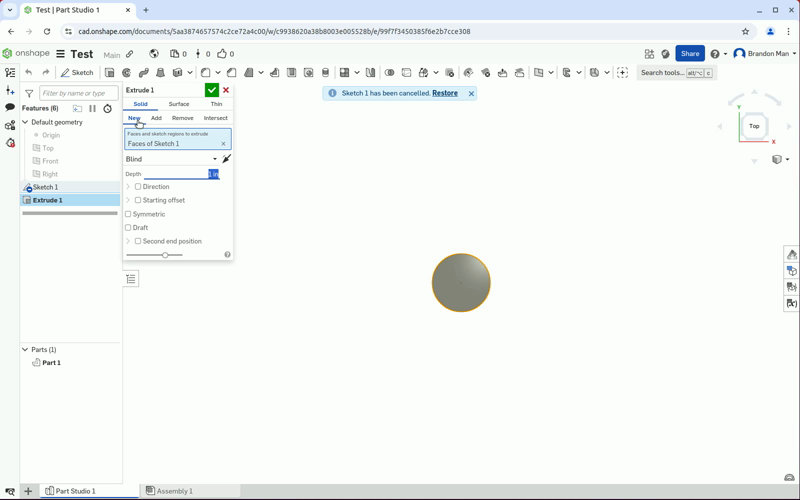
text(23.108)
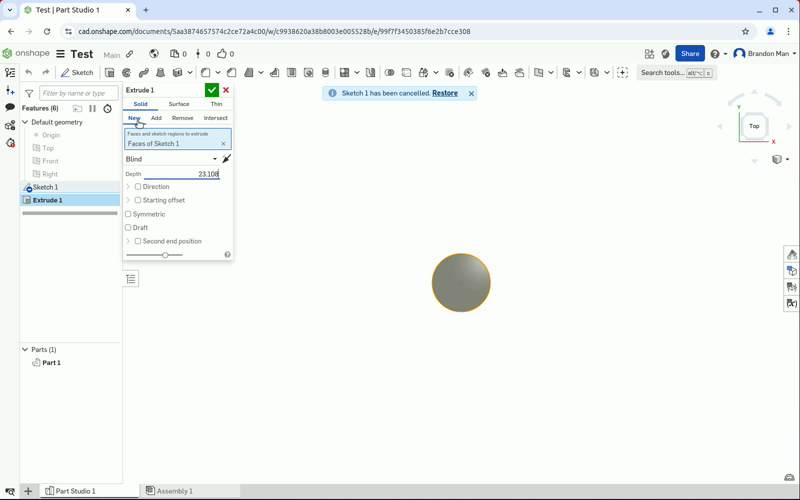
key(enter)
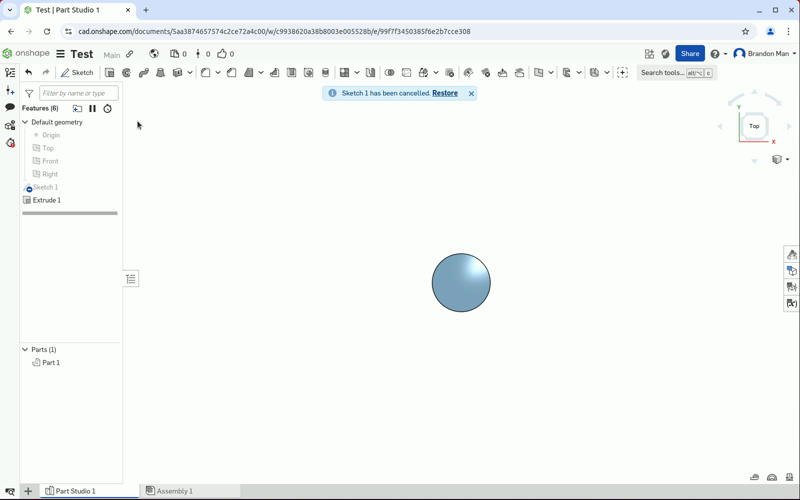
key(shift+h)
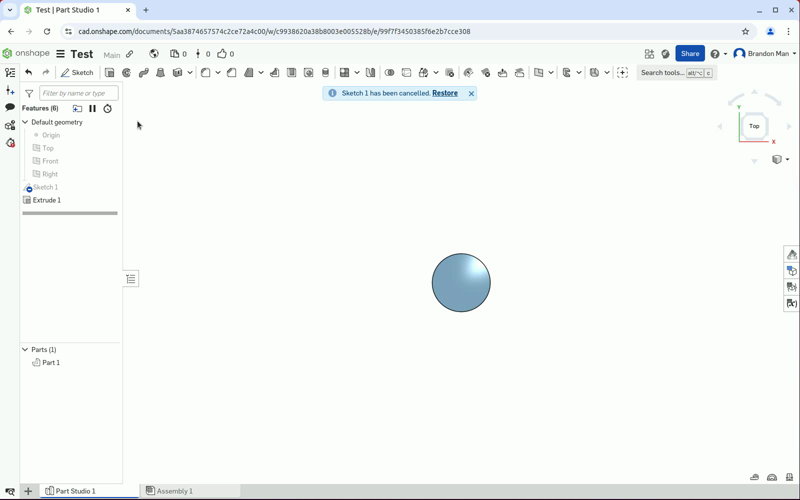
key(shift+h)
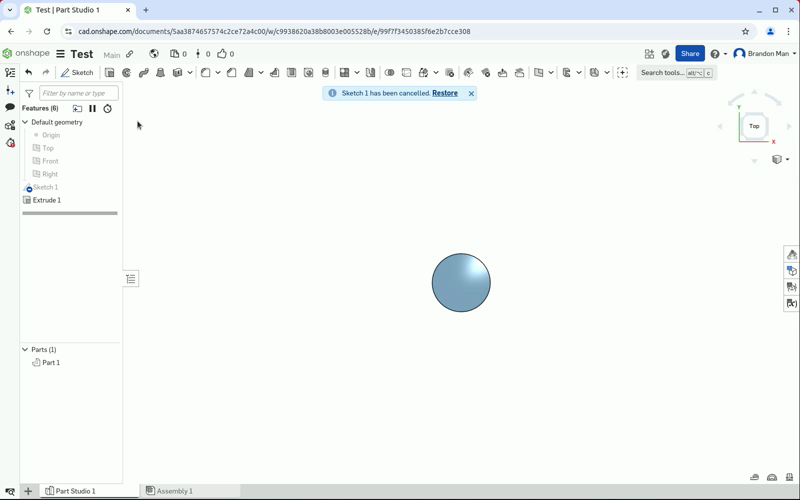
mouse_move(73, 189)
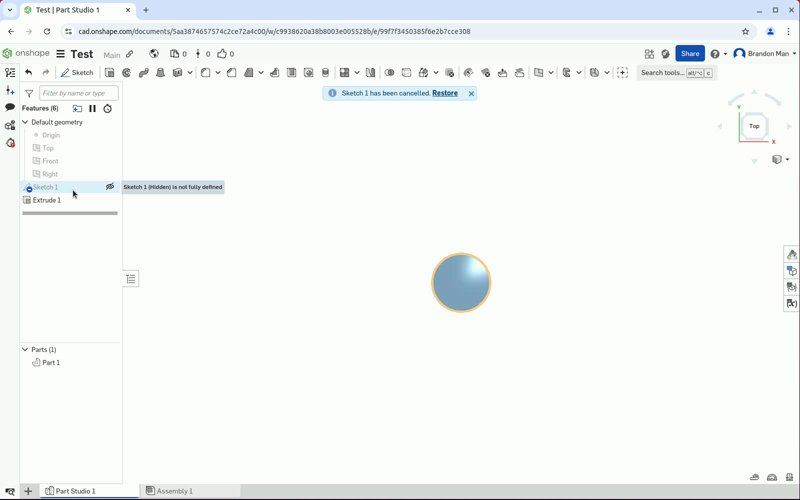
click(73, 189)
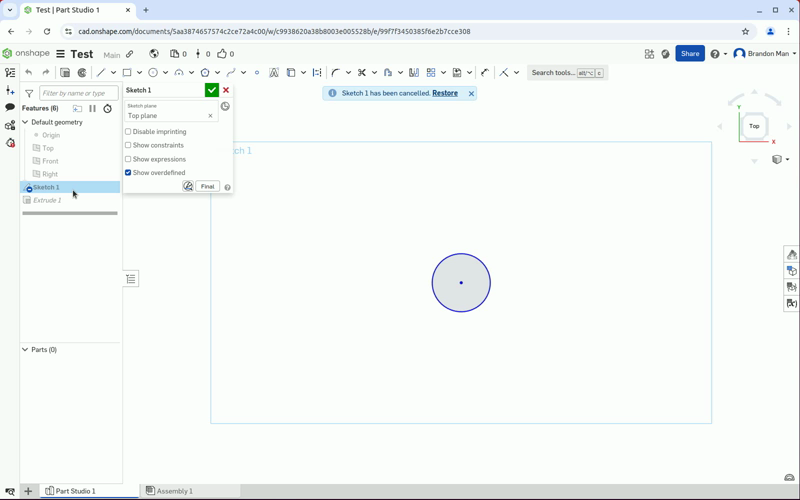
mouse_move(229, 92)
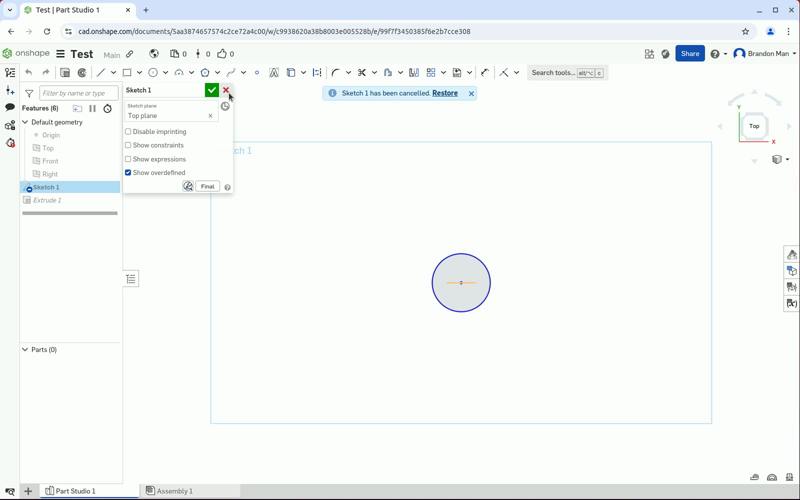
click(229, 92)
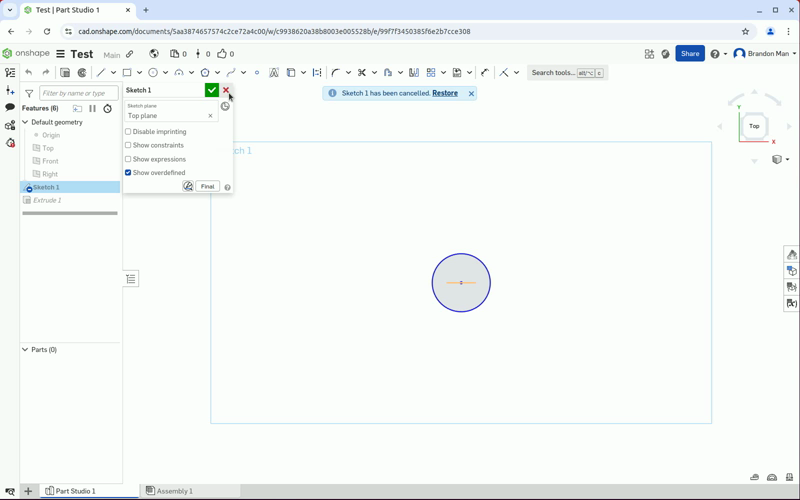
key(shift+s)
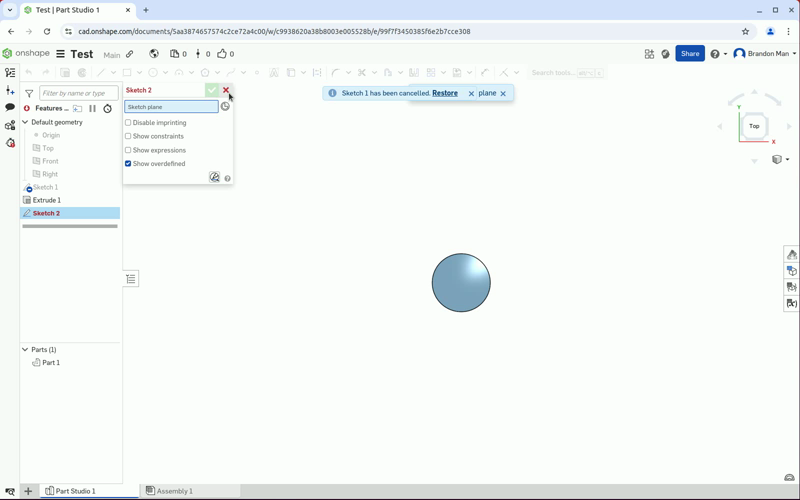
mouse_move(73, 150)
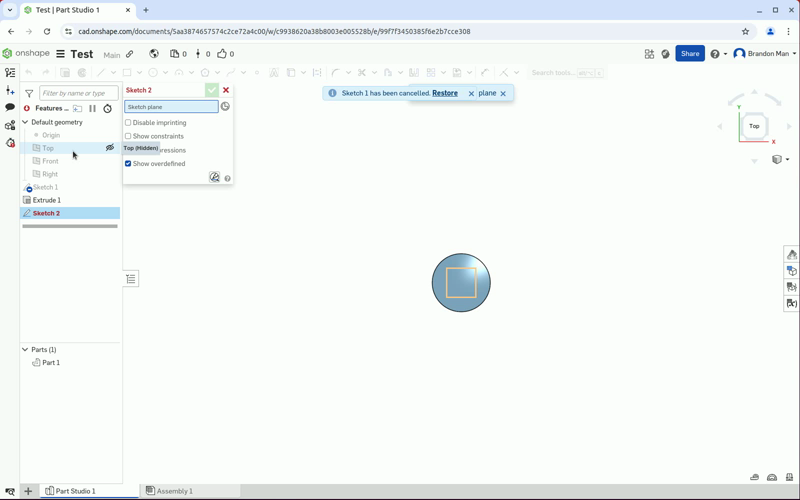
click(73, 150)
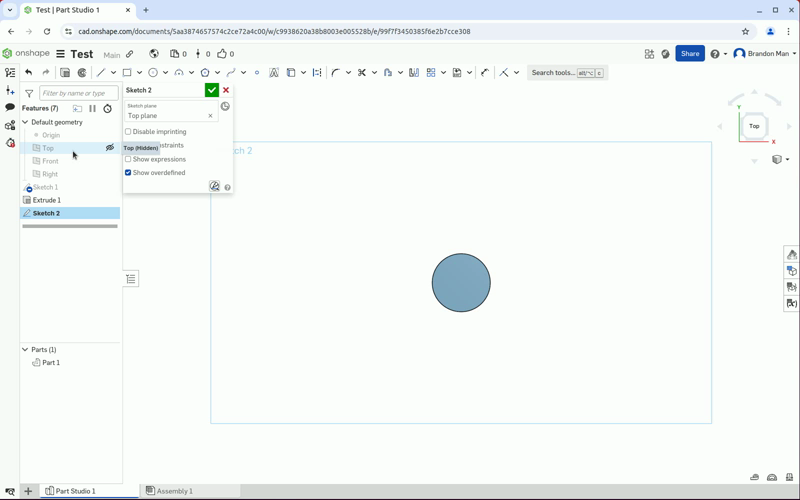
mouse_move(73, 352)
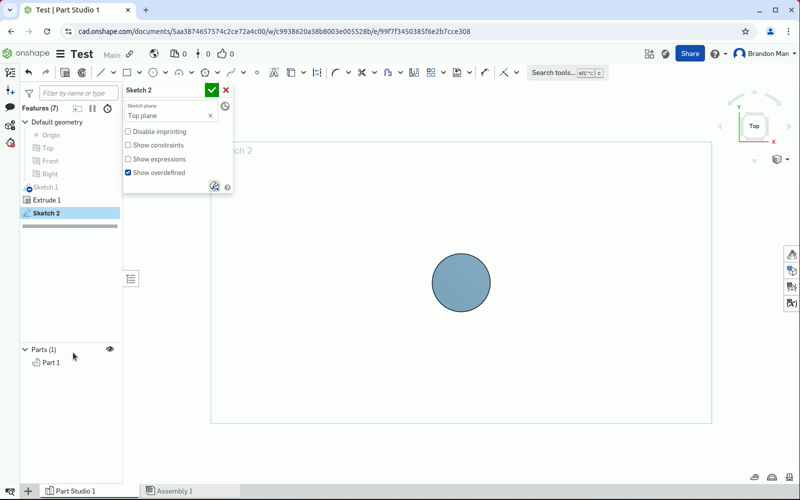
key(y)
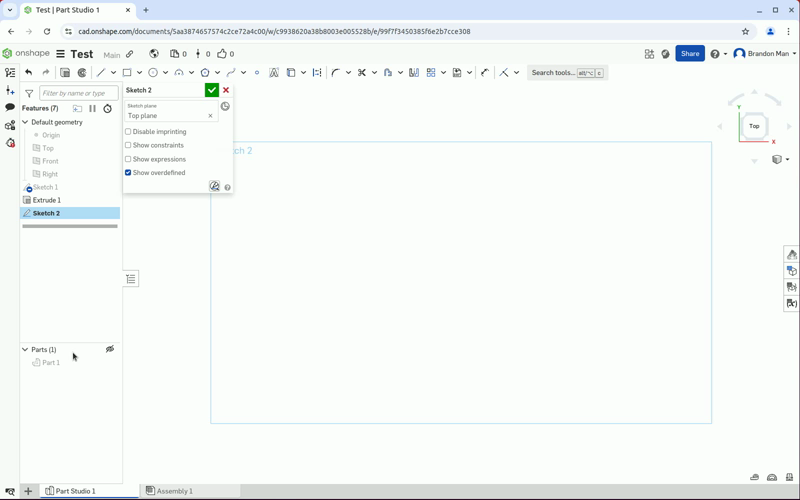
key(c)
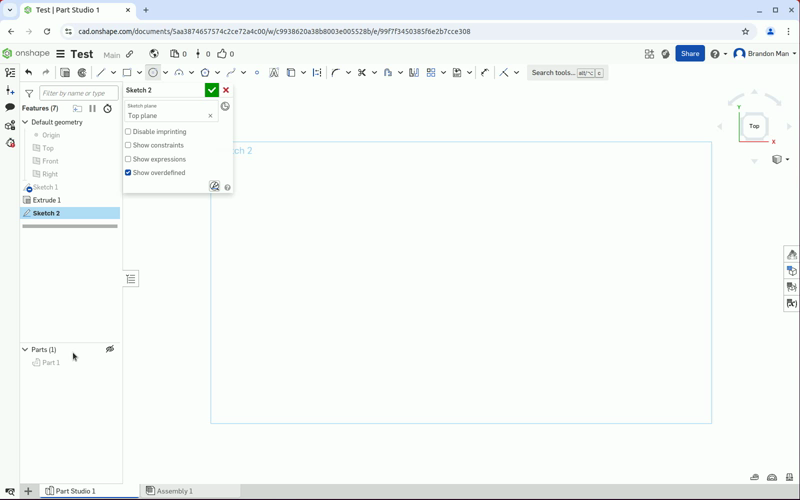
key_down(shift)
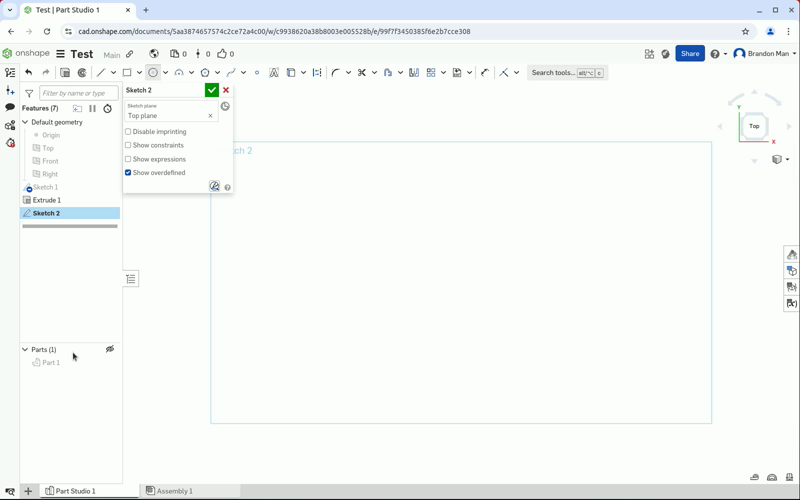
mouse_move(461, 282)
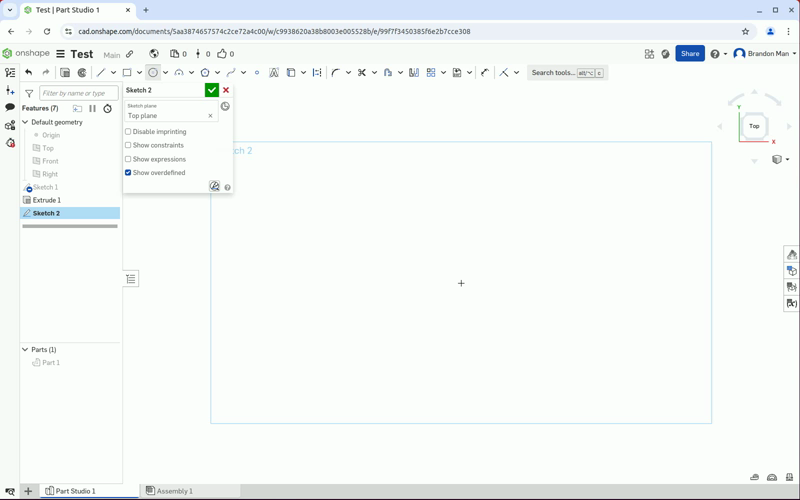
click(461, 282)
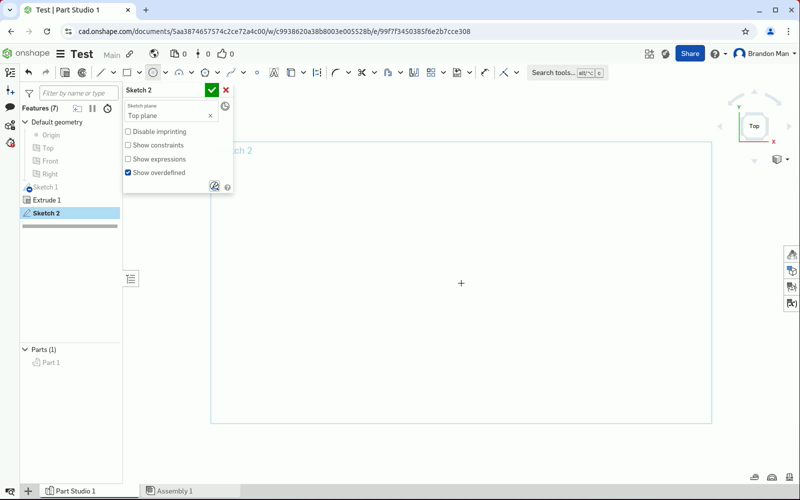
key_up(shift)
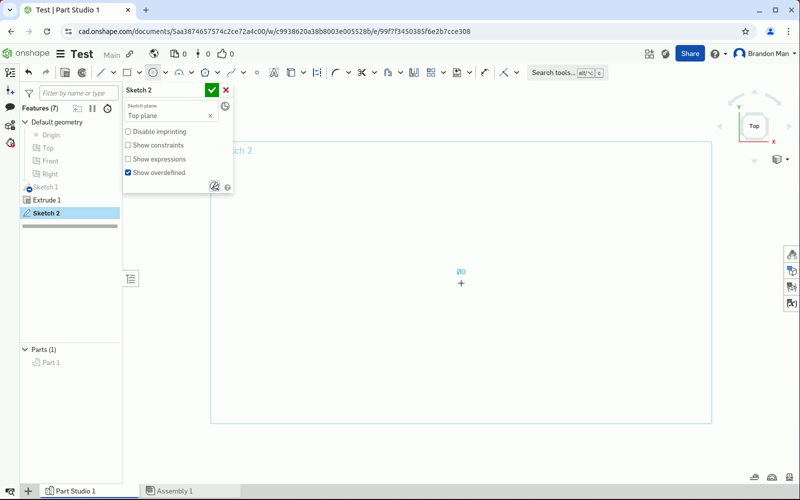
mouse_move(560, 282)
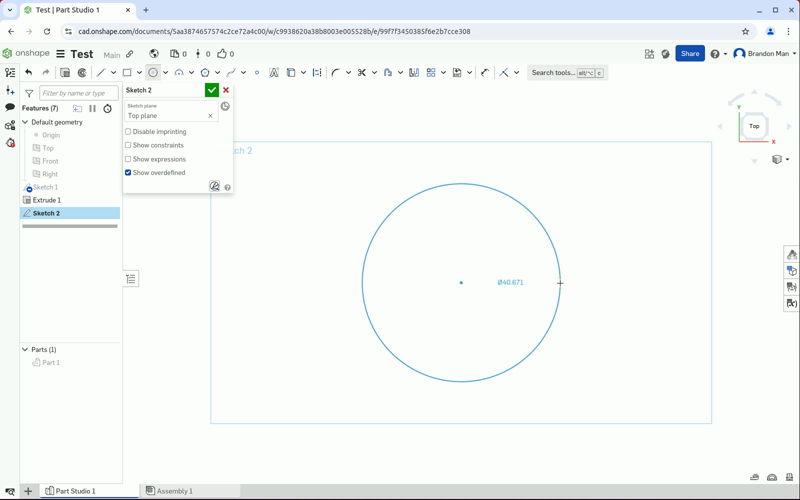
click(560, 282)
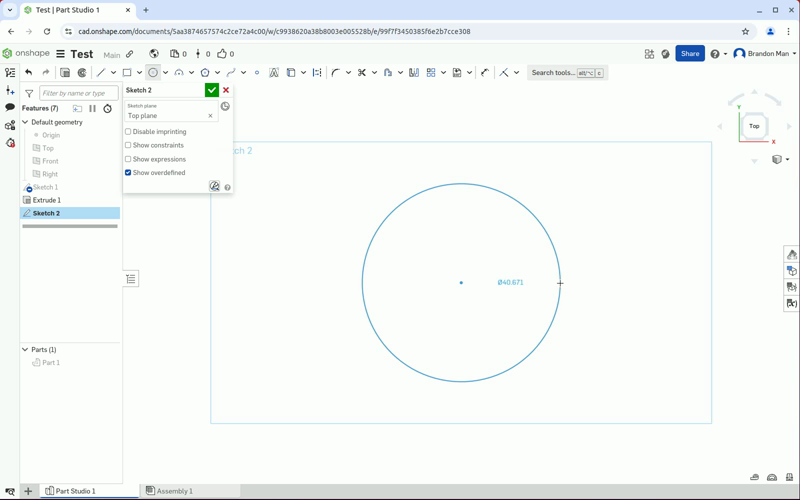
key(esc)
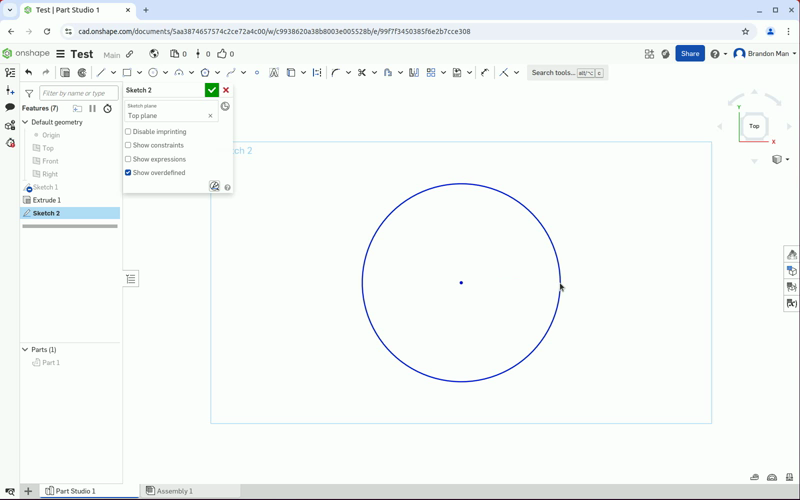
key(c)
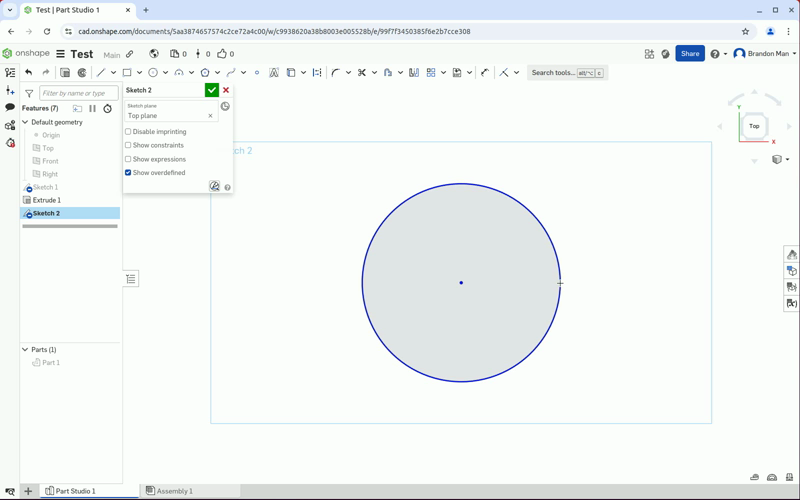
key_down(shift)
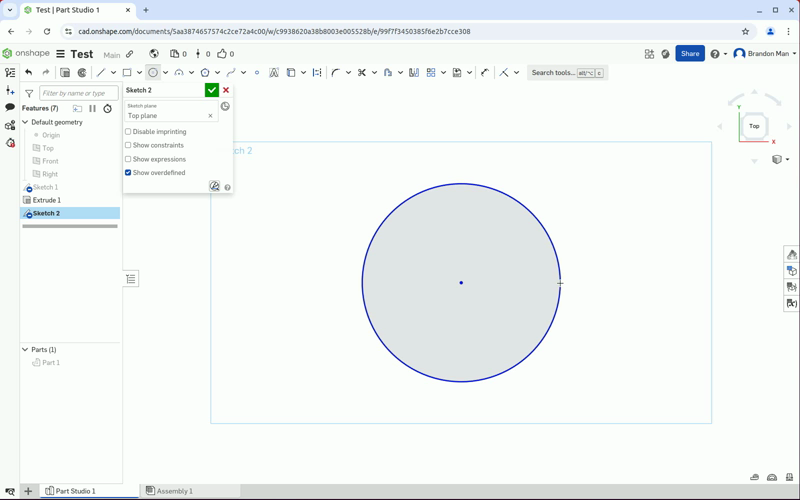
mouse_move(461, 282)
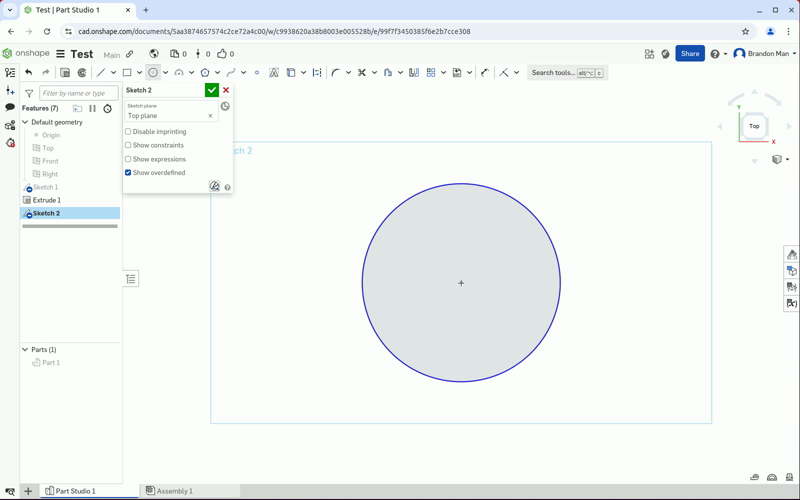
click(461, 282)
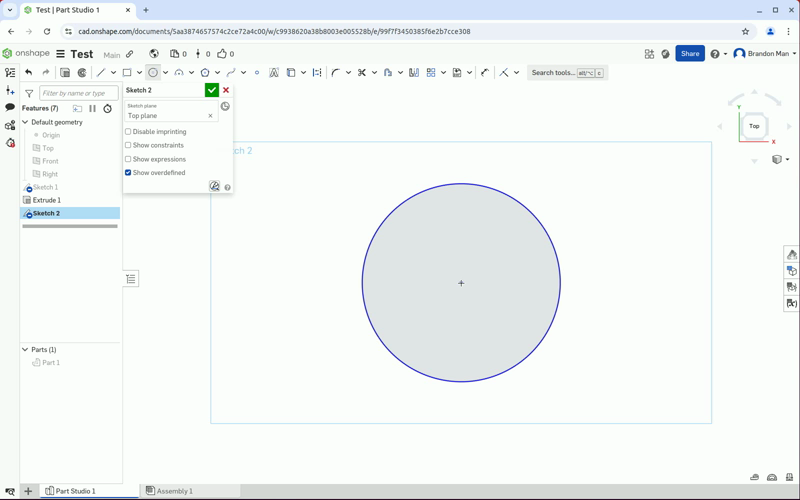
key_up(shift)
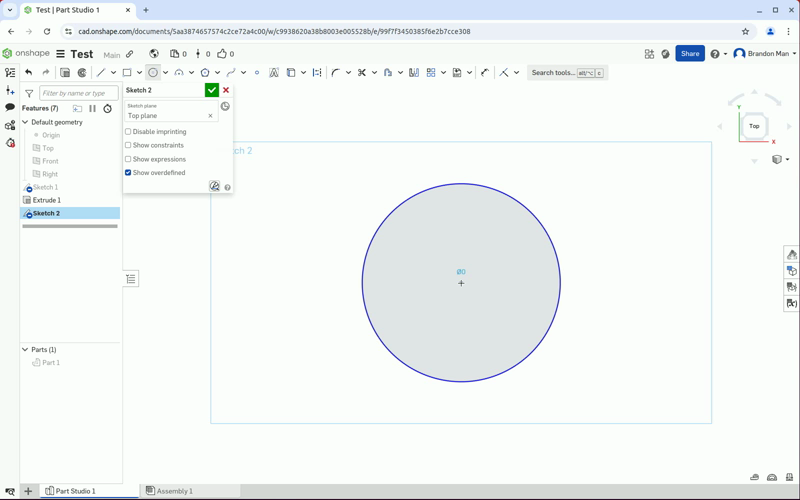
mouse_move(490, 282)
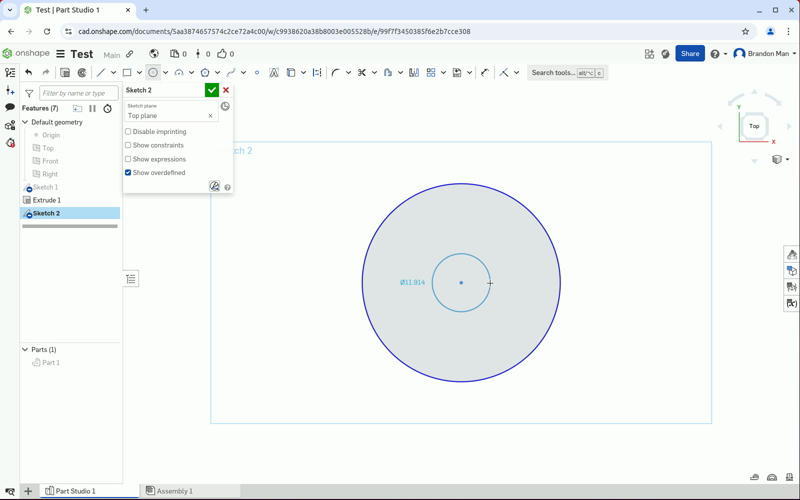
click(490, 282)
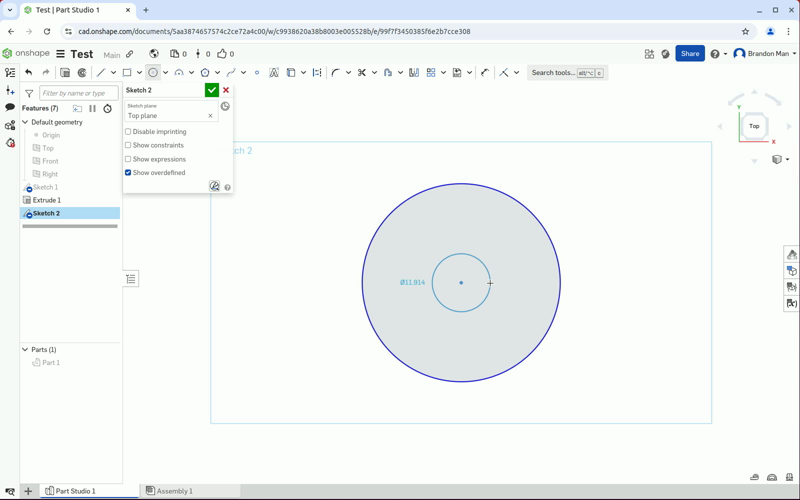
key(esc)
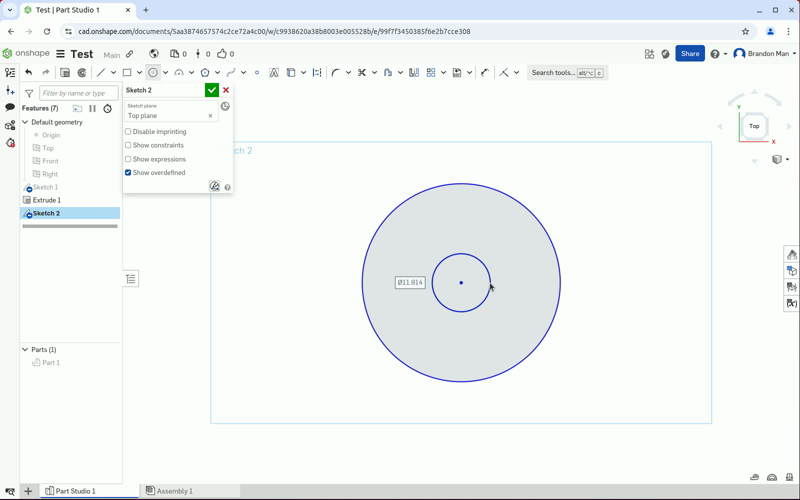
mouse_move(537, 277)
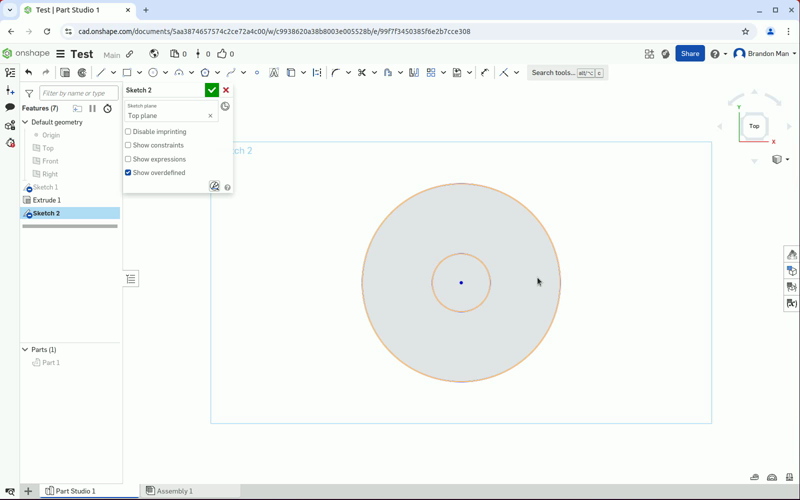
click(537, 277)
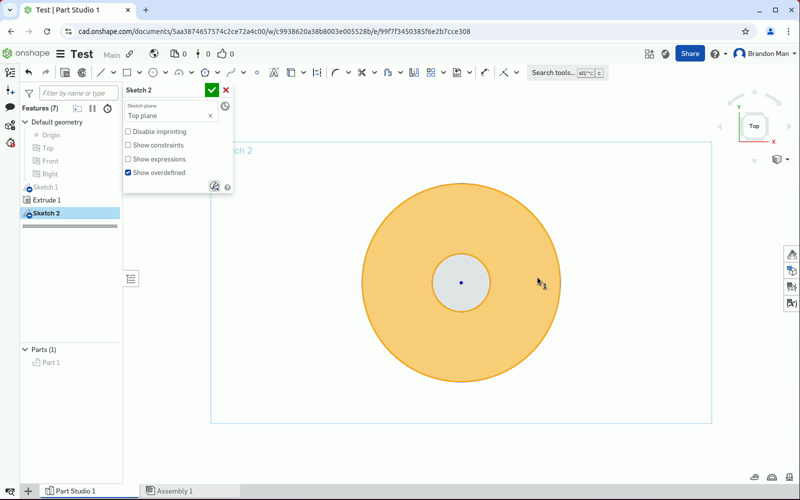
mouse_move(73, 352)
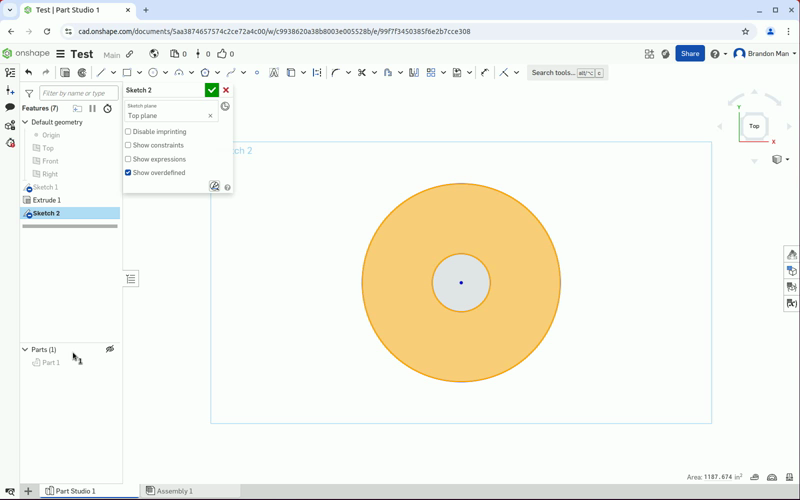
key(shift+y)
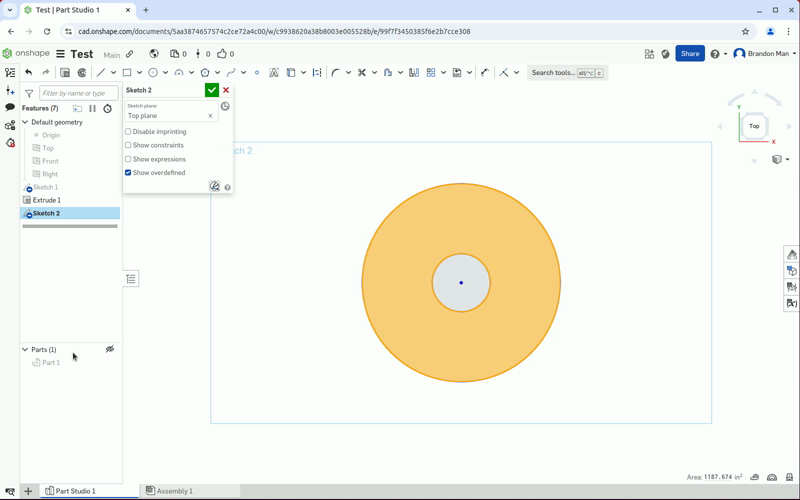
key(shift+e)
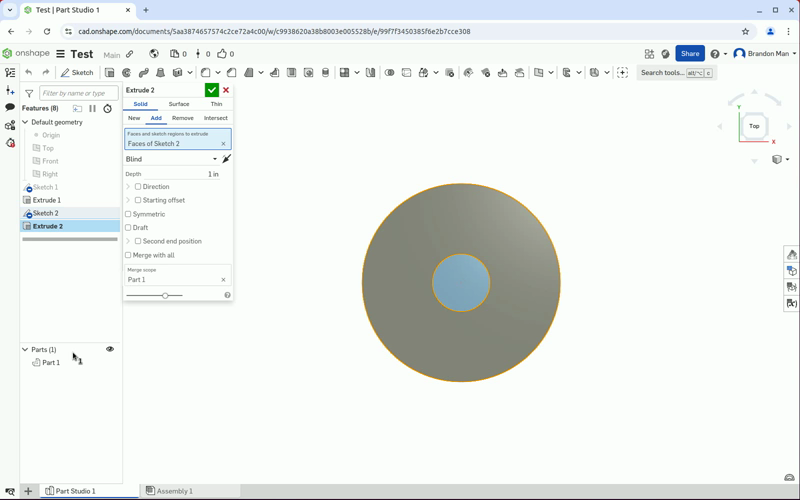
mouse_move(143, 106)
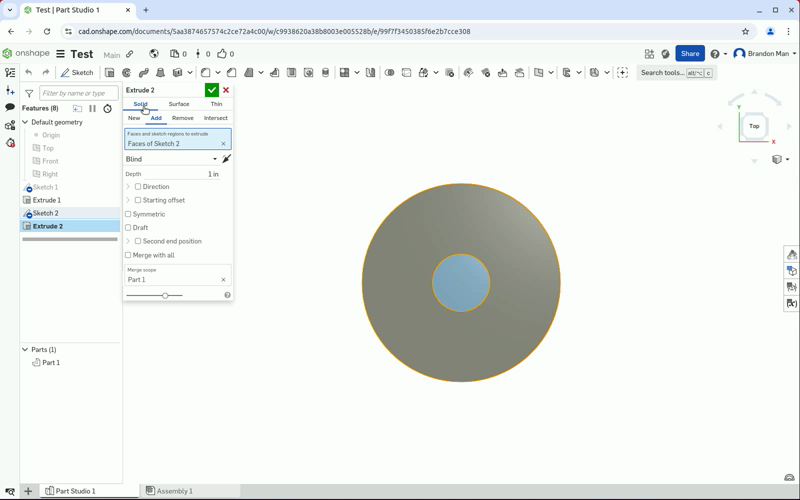
click(143, 106)
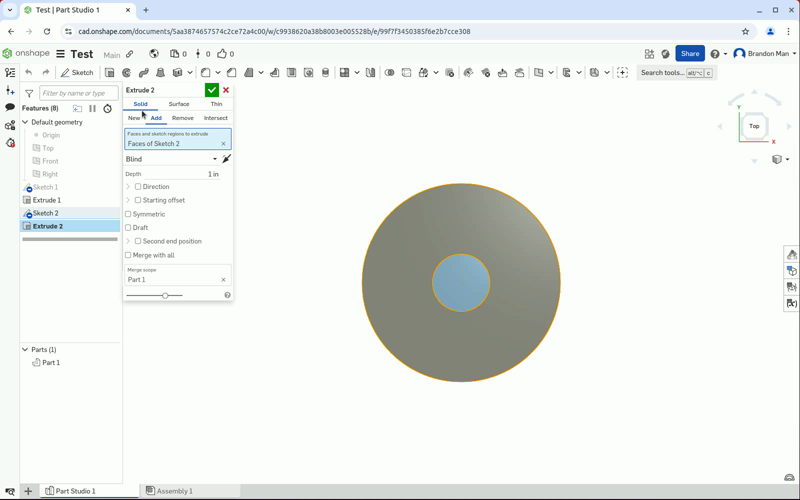
mouse_move(137, 120)
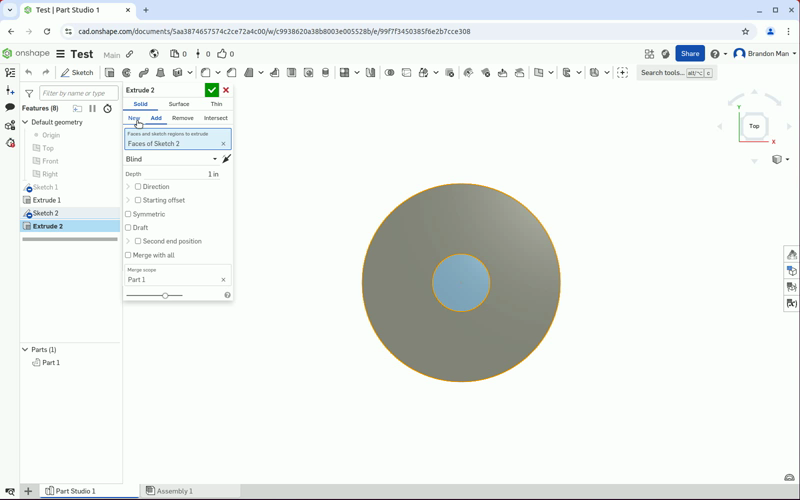
click(137, 120)
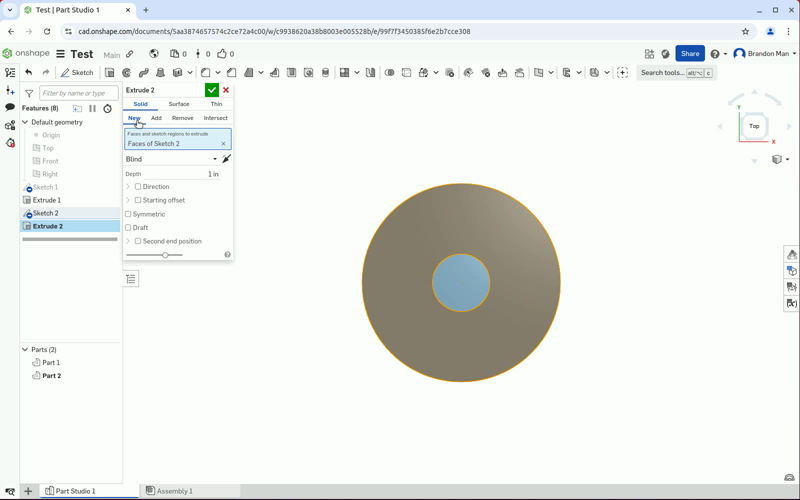
key(tab, 4)
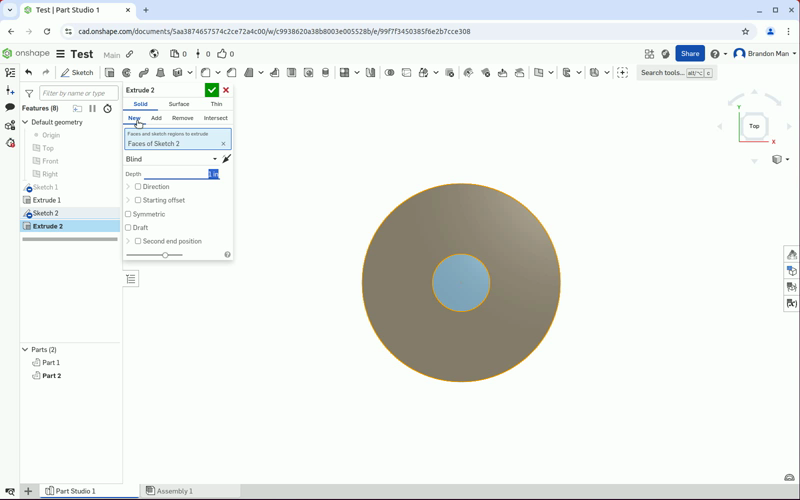
text(8.666)
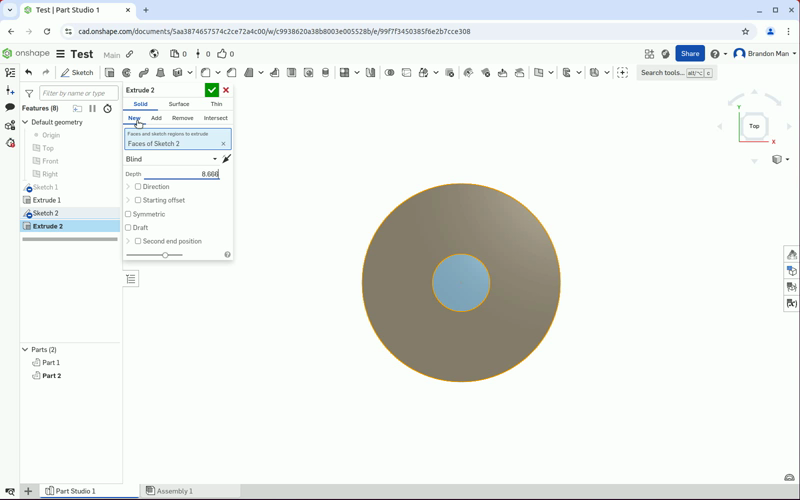
key(enter)
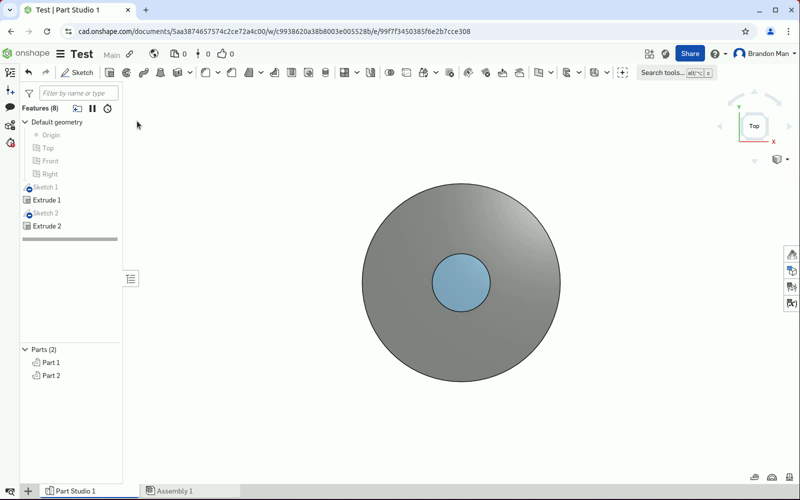
key(shift+h)
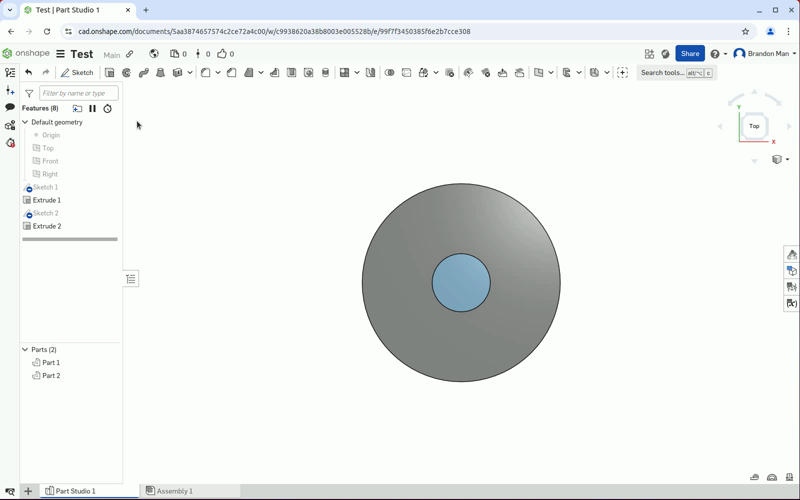
key(shift+h)
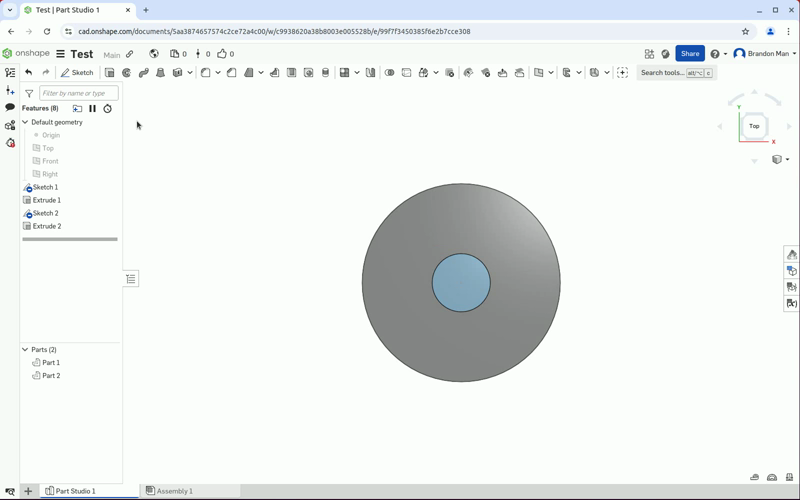
key(shift+7)
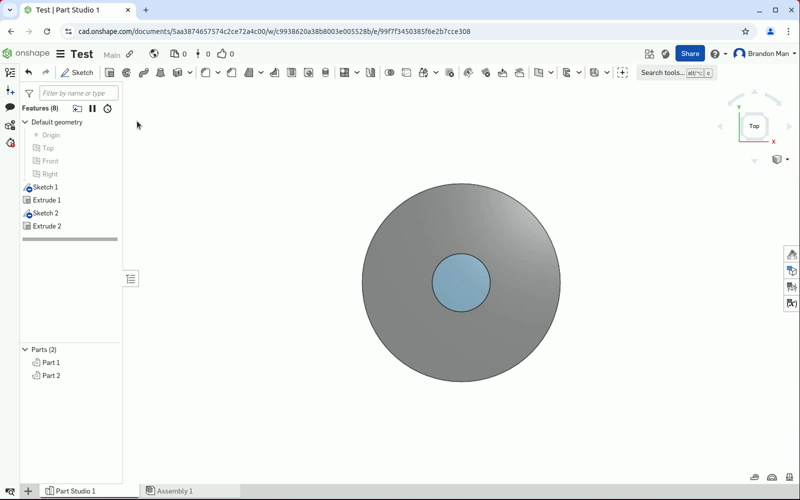
key(up, 3)
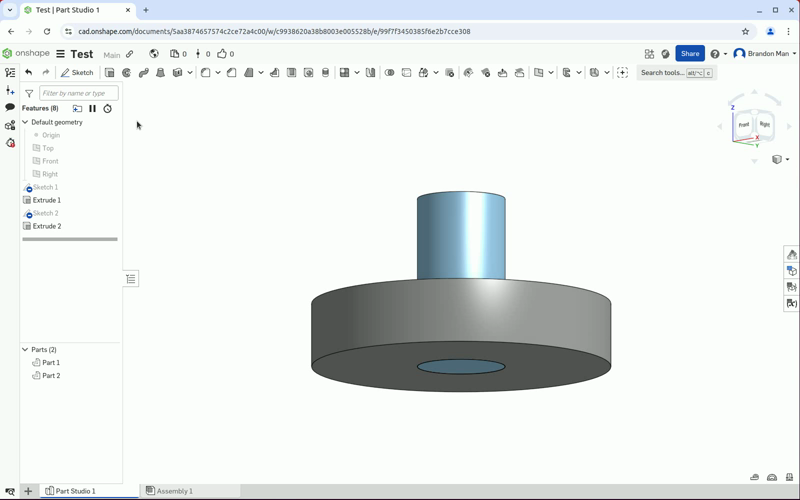
key(left, 3)
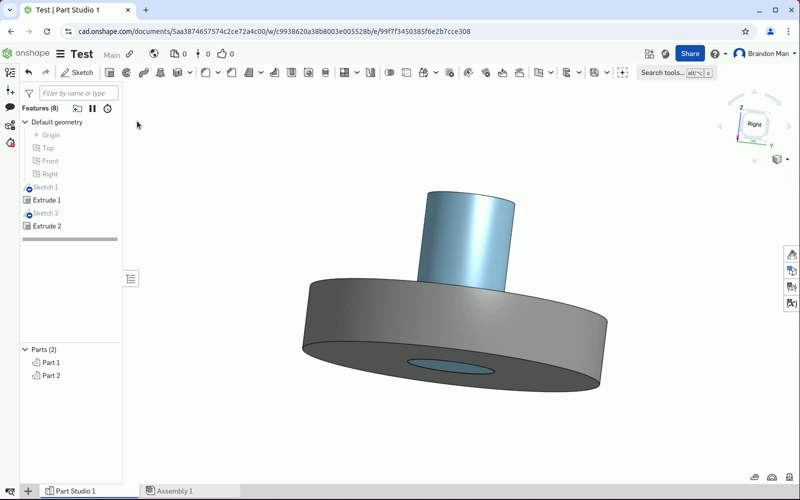
key(right, 3)
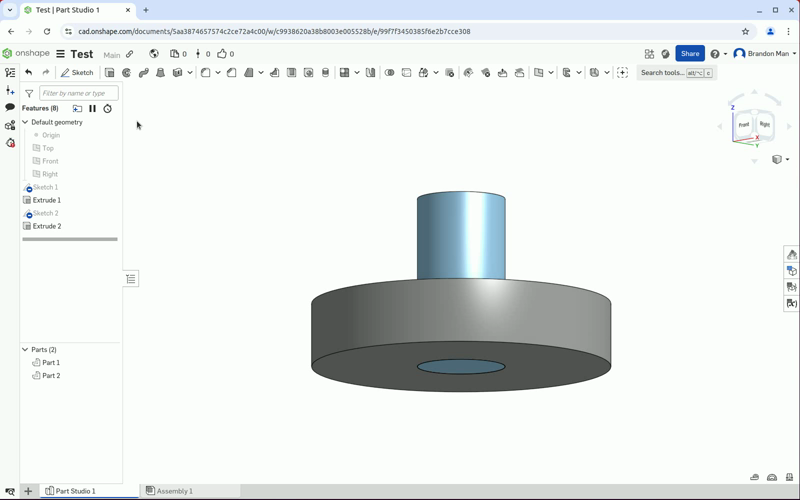
key(down, 3)
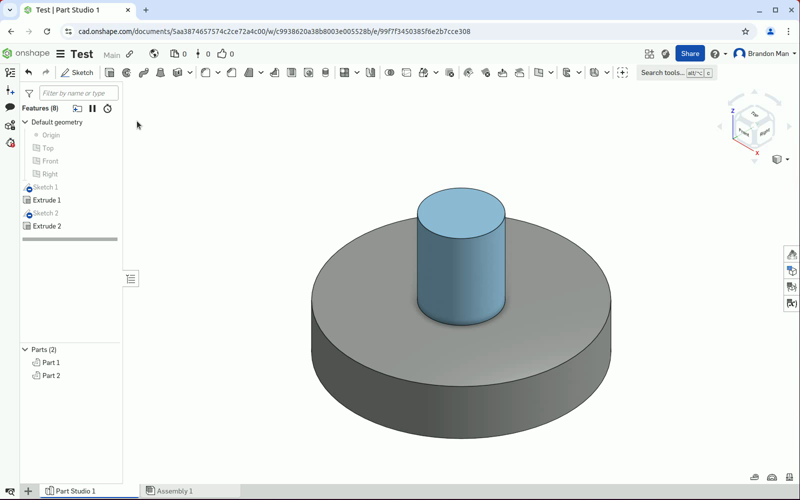
mouse_move(73, 189)
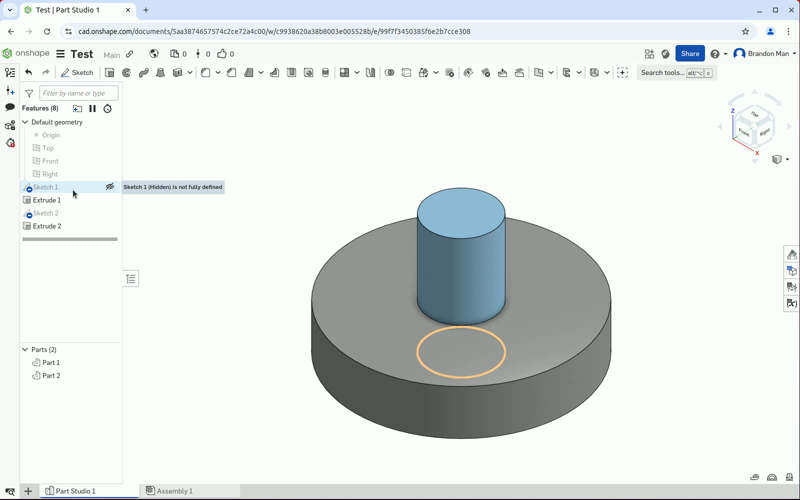
click(73, 189)